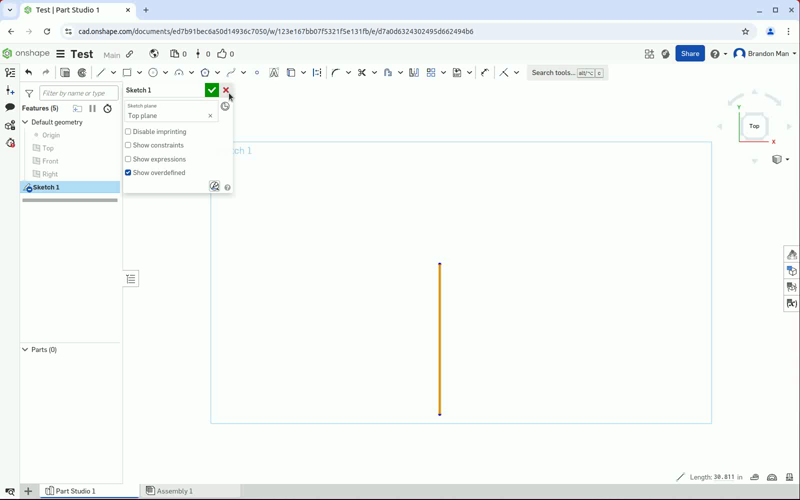
key(shift+h)
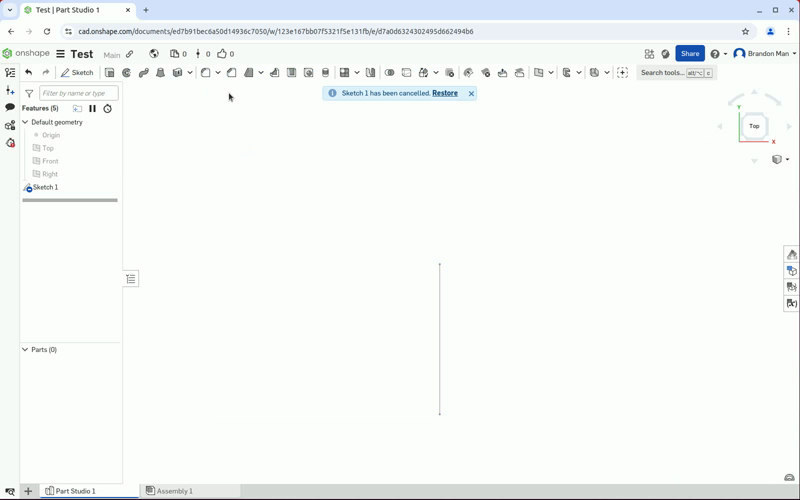
key(shift+s)
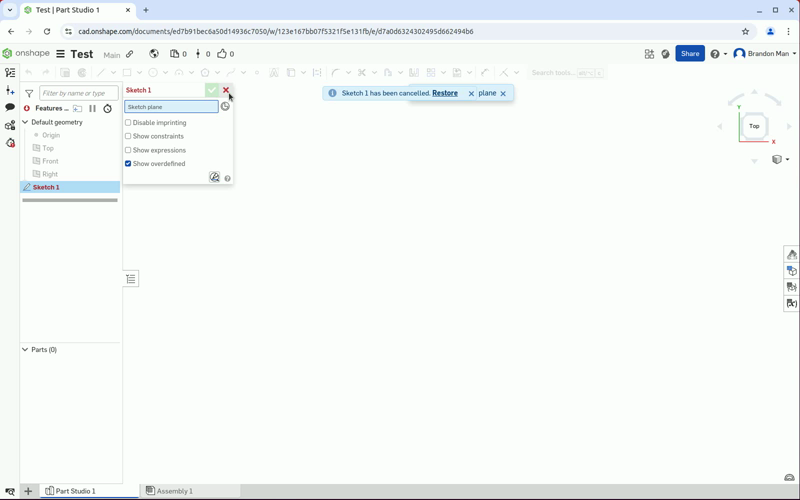
mouse_move(73, 150)
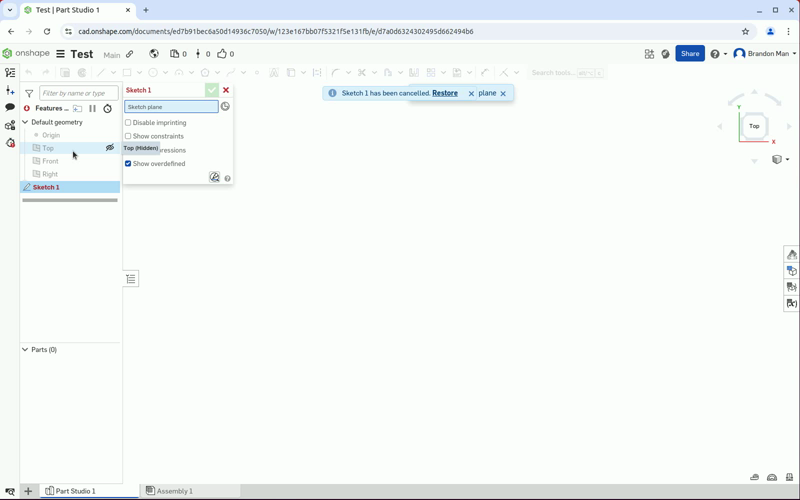
click(73, 150)
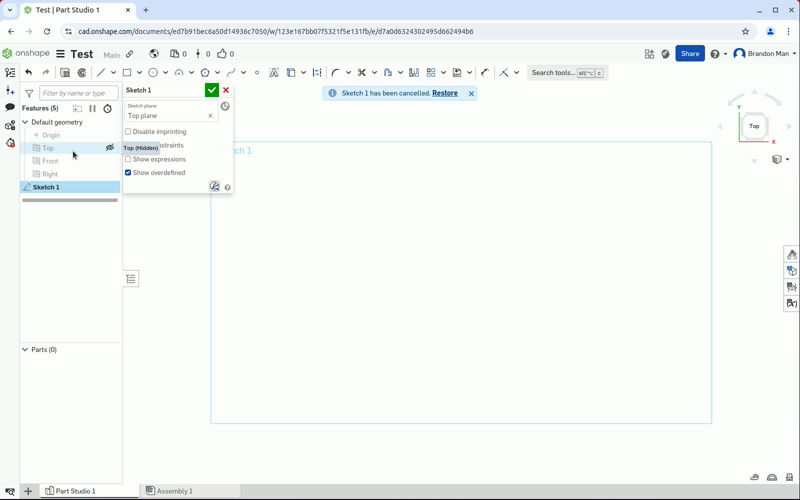
mouse_move(73, 352)
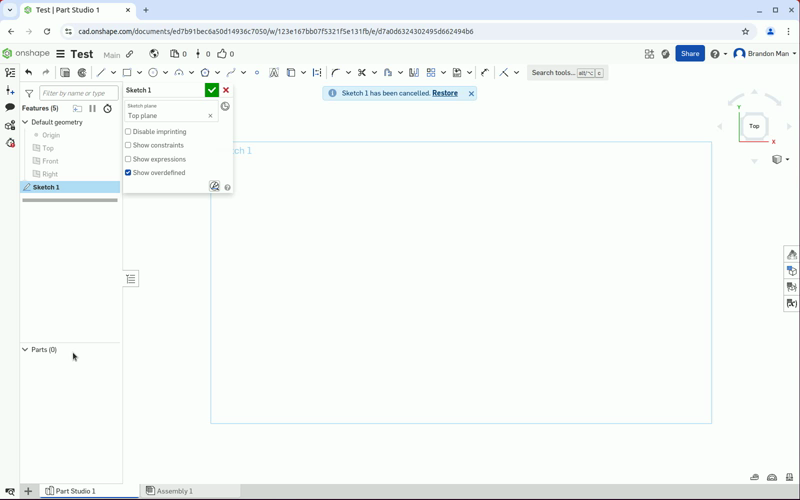
key(y)
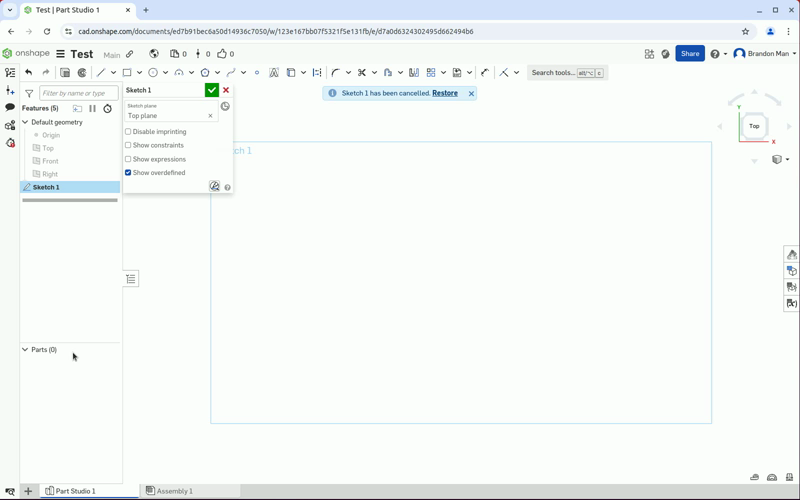
key(c)
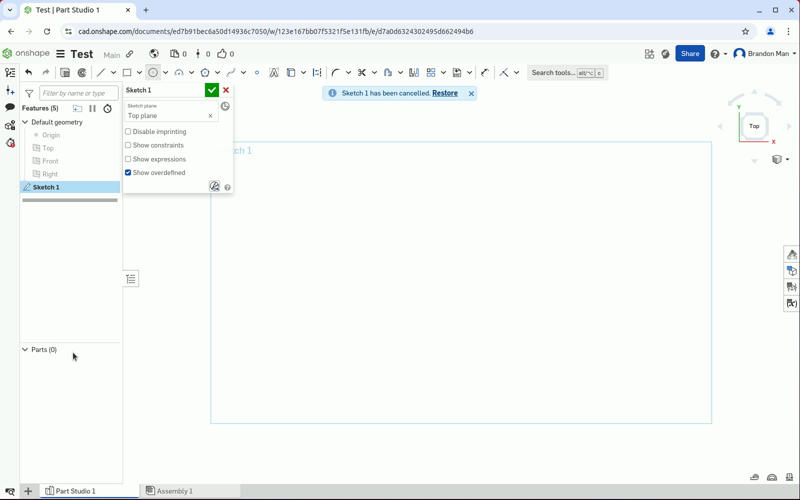
key_down(shift)
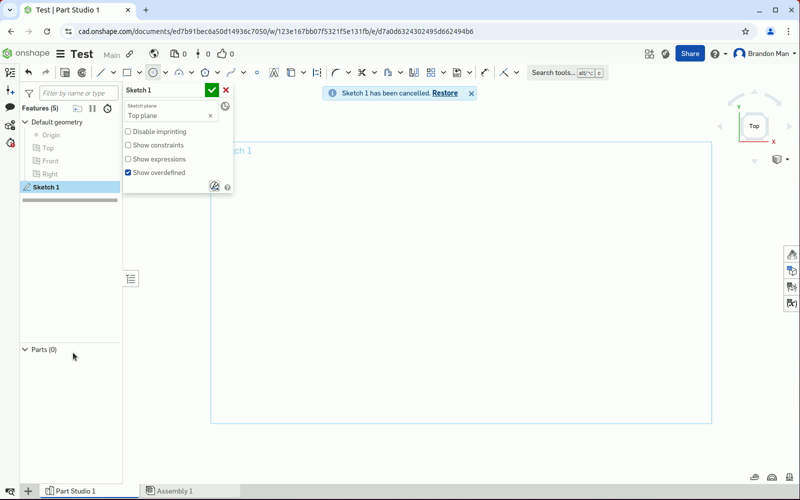
mouse_move(461, 282)
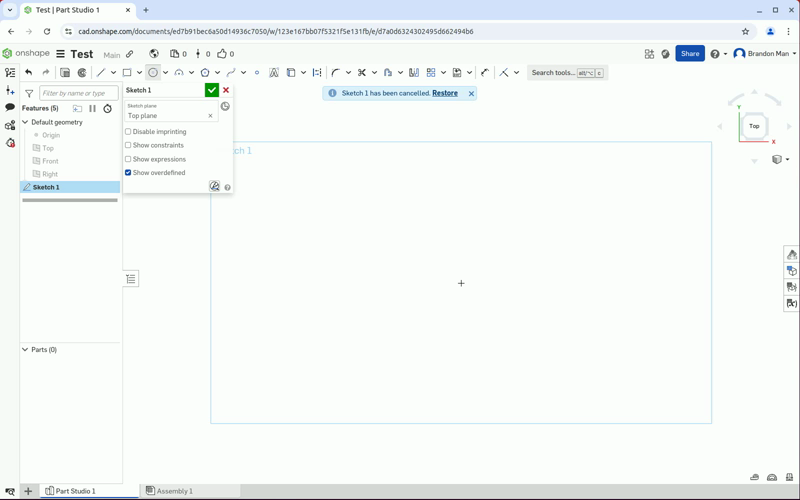
click(461, 282)
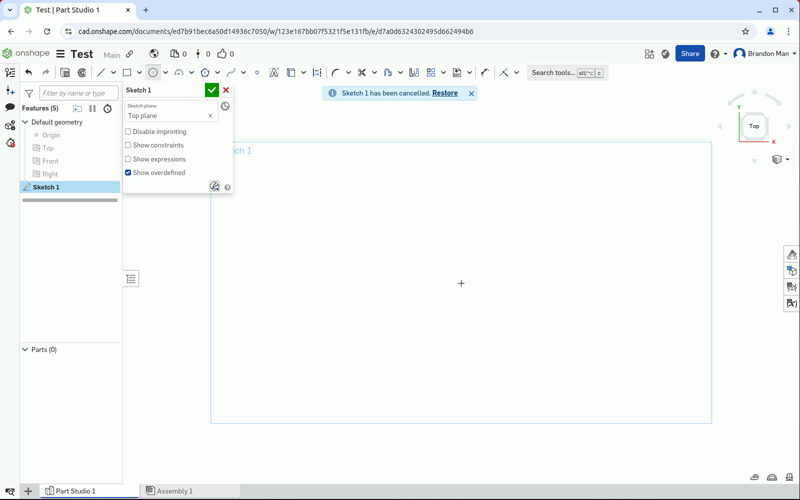
key_up(shift)
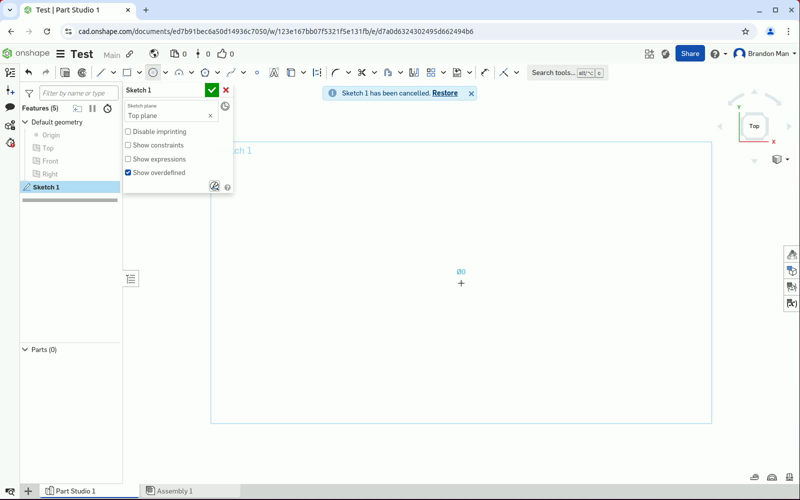
mouse_move(574, 282)
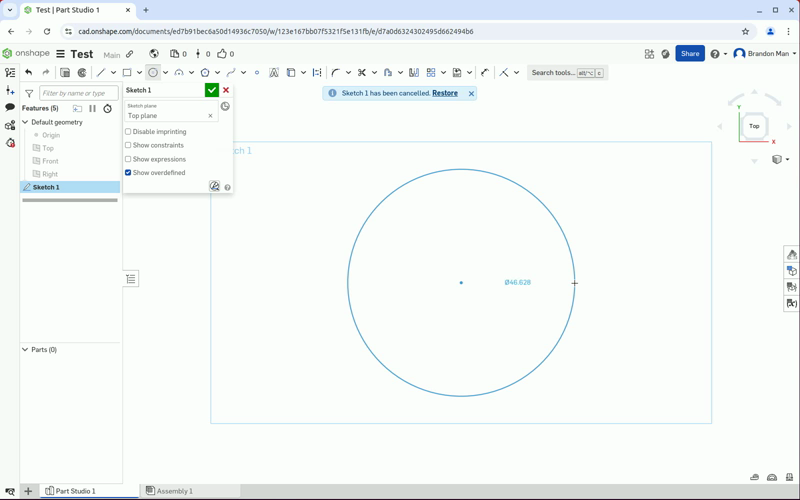
click(574, 282)
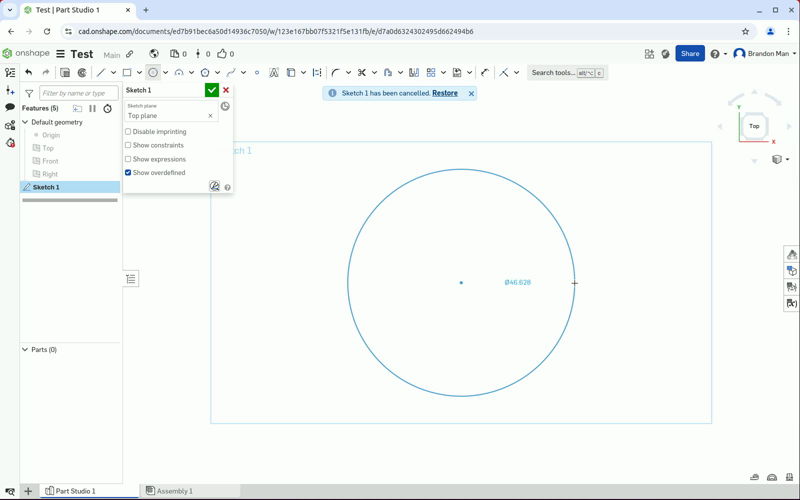
key(esc)
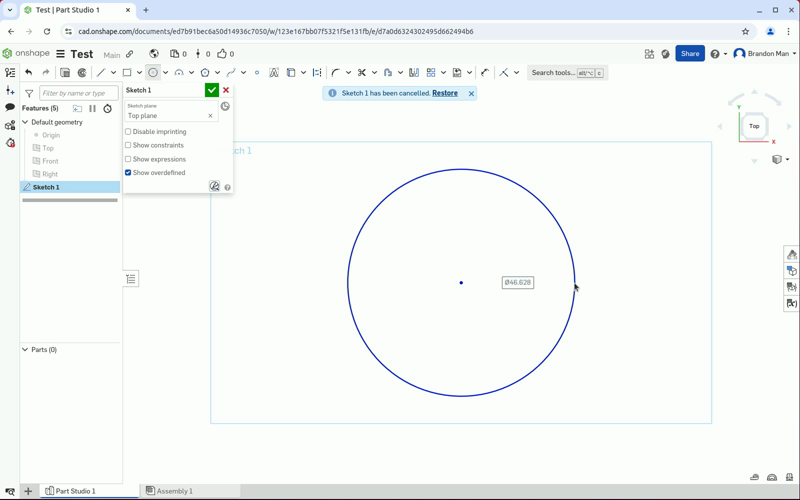
mouse_move(528, 238)
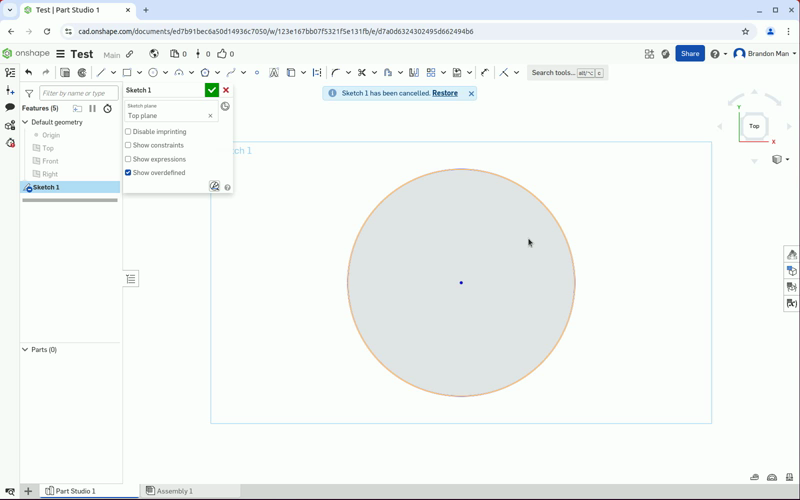
click(528, 238)
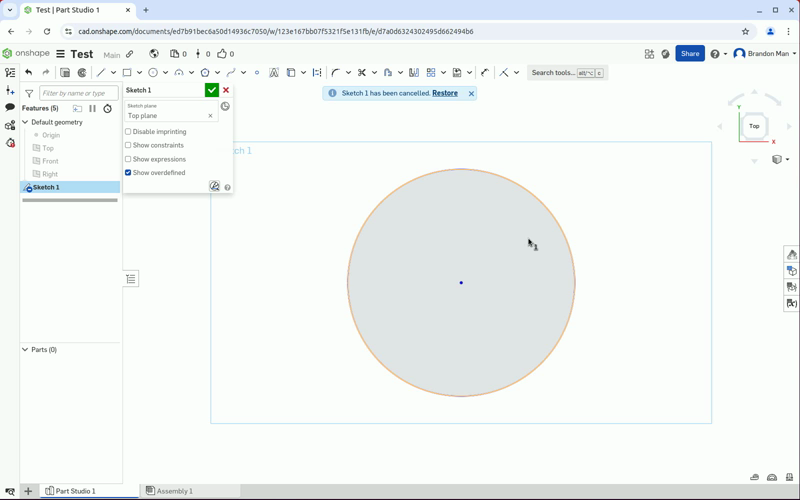
mouse_move(73, 352)
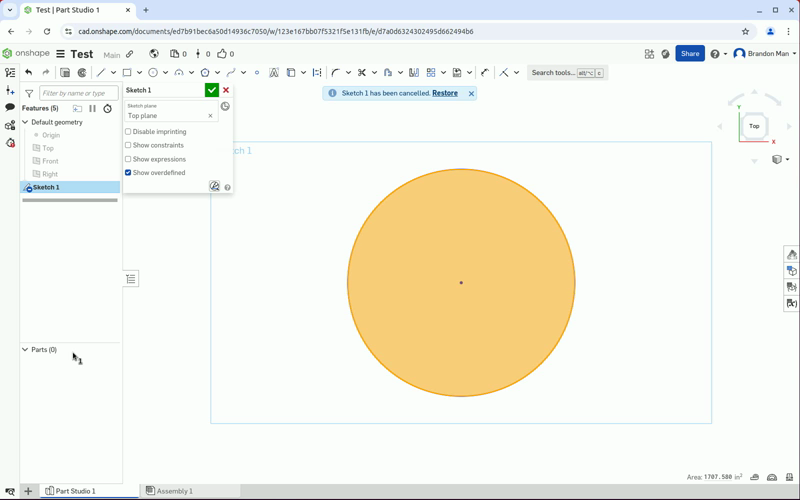
key(shift+y)
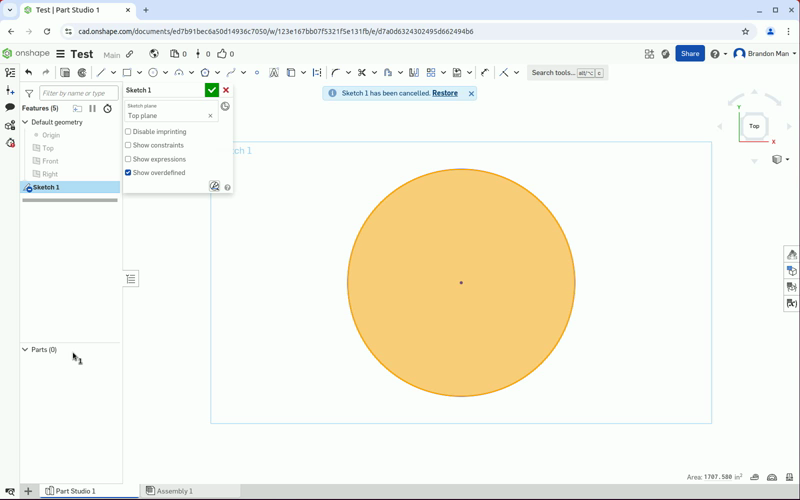
key(shift+e)
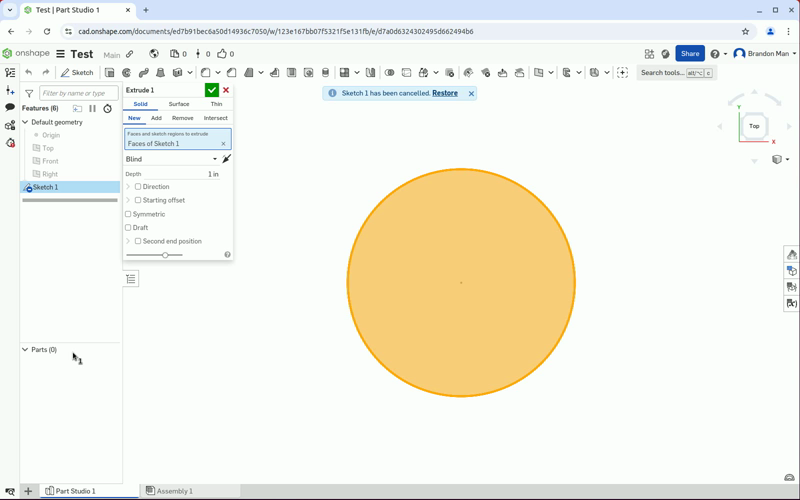
mouse_move(143, 106)
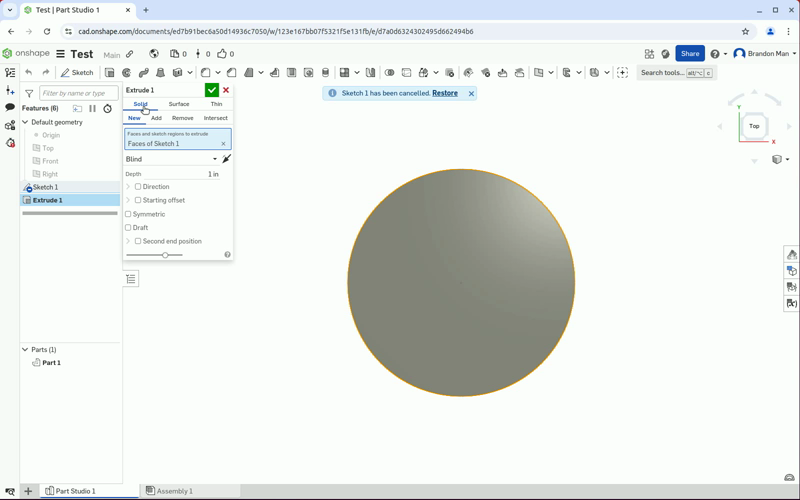
click(143, 106)
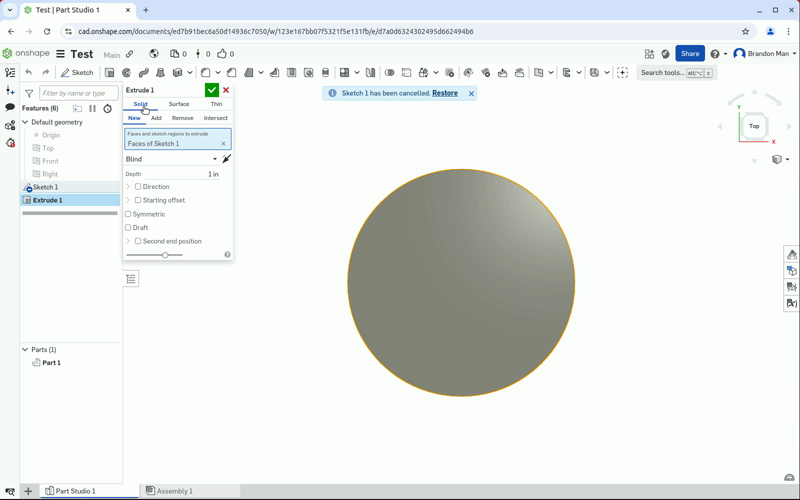
mouse_move(137, 120)
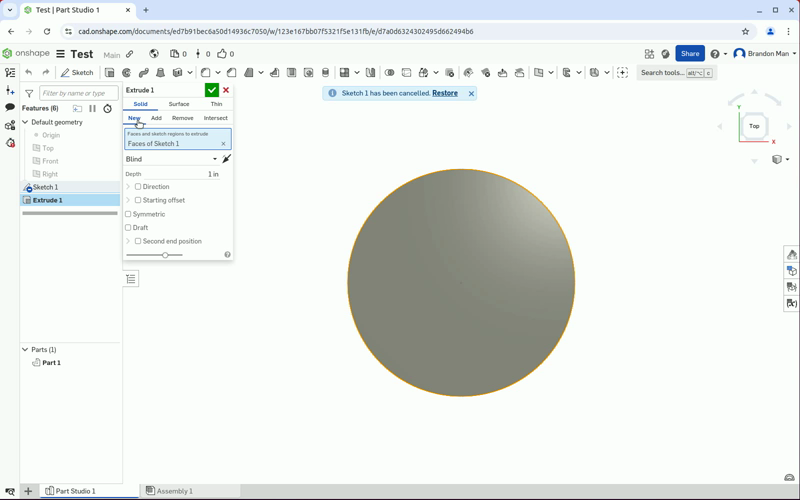
click(137, 120)
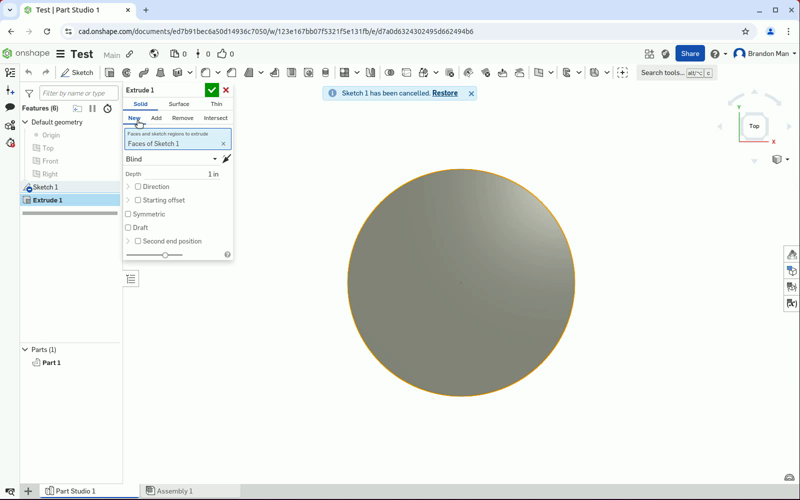
key(tab, 4)
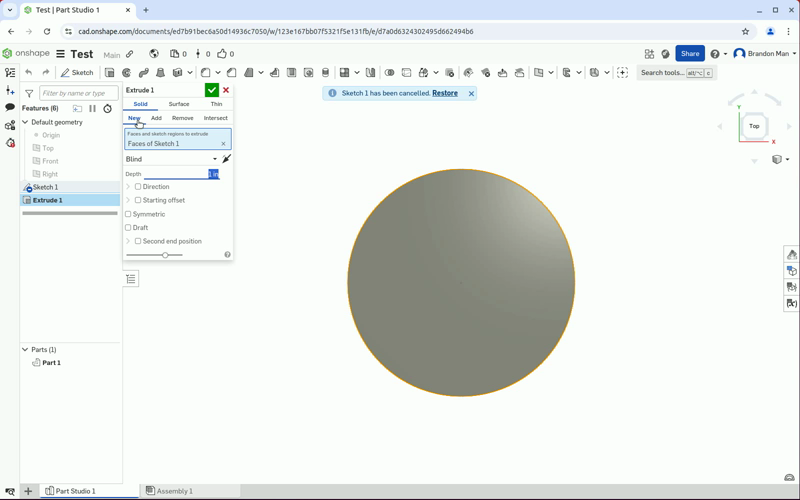
text(2.407)
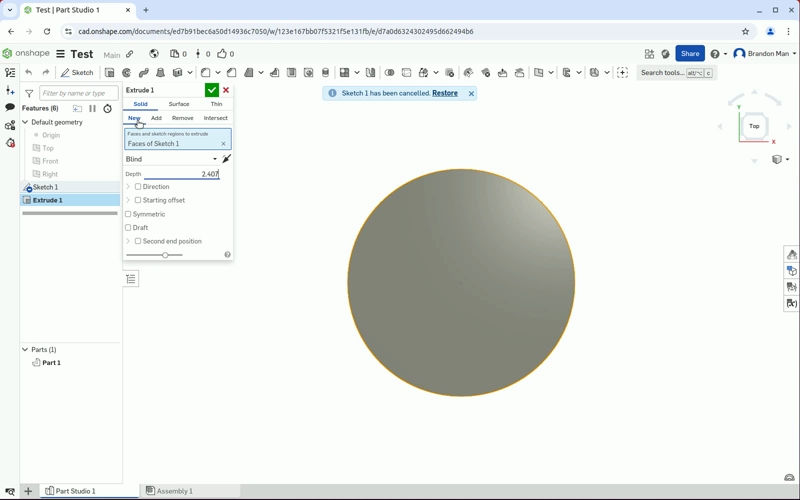
key(enter)
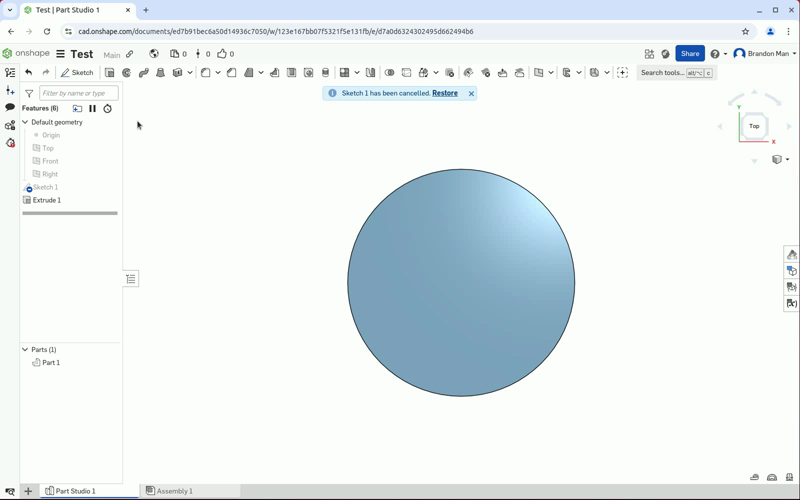
key(shift+h)
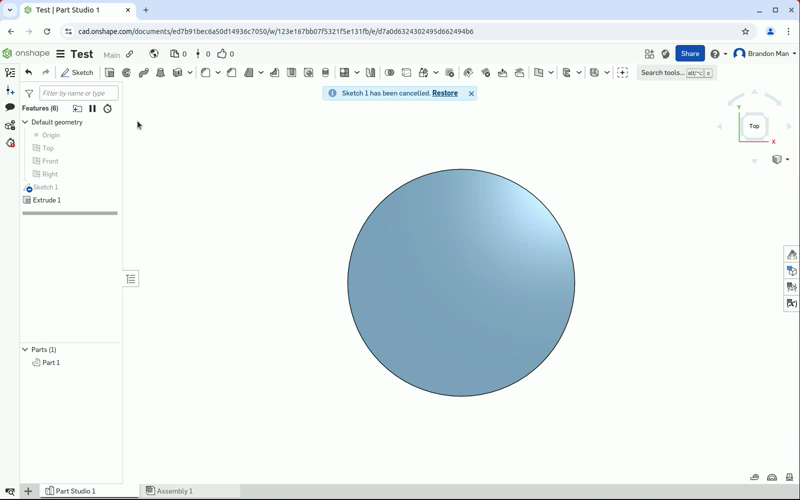
key(shift+h)
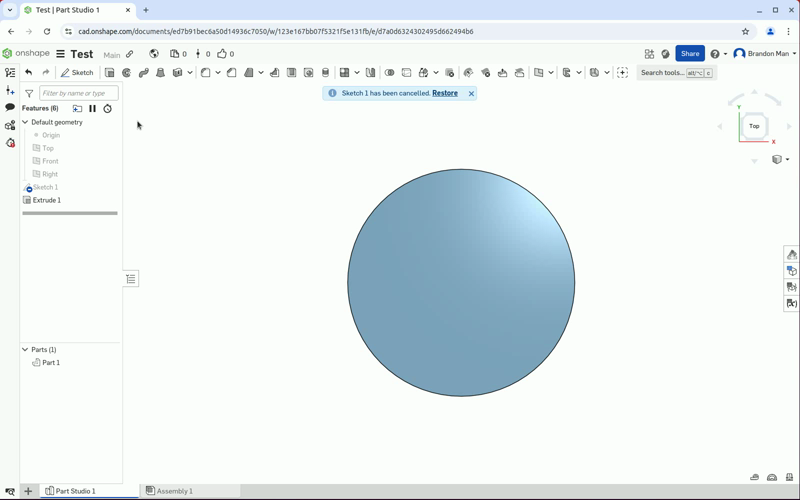
mouse_move(73, 189)
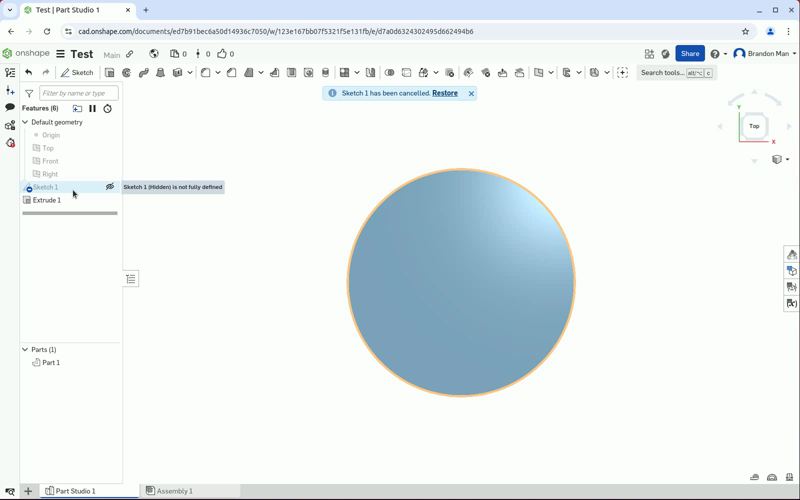
click(73, 189)
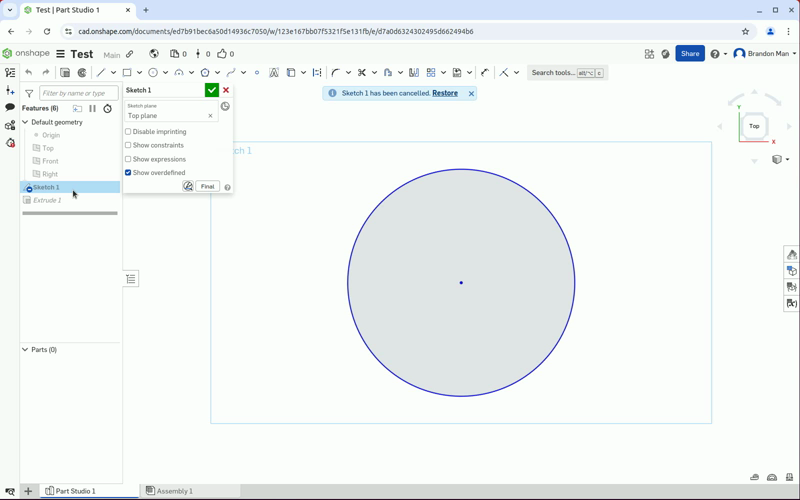
mouse_move(229, 92)
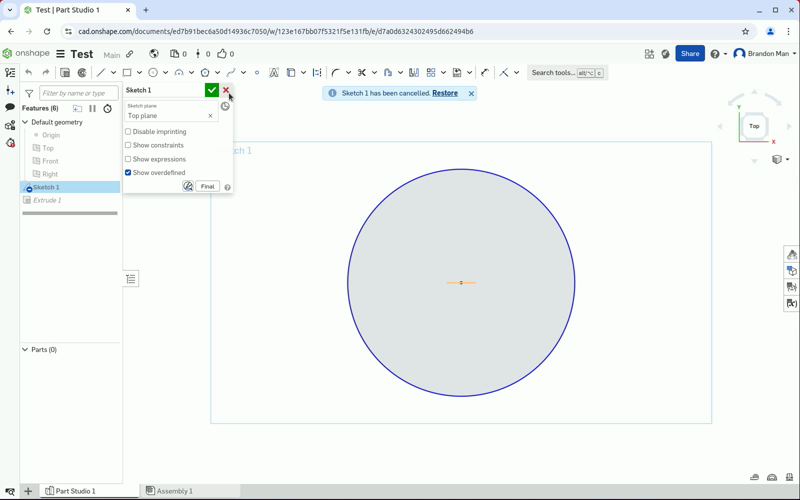
click(229, 92)
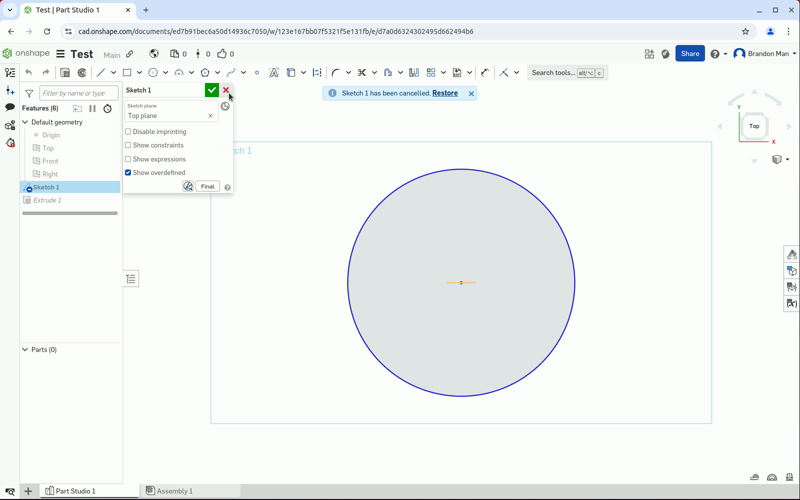
key(shift+s)
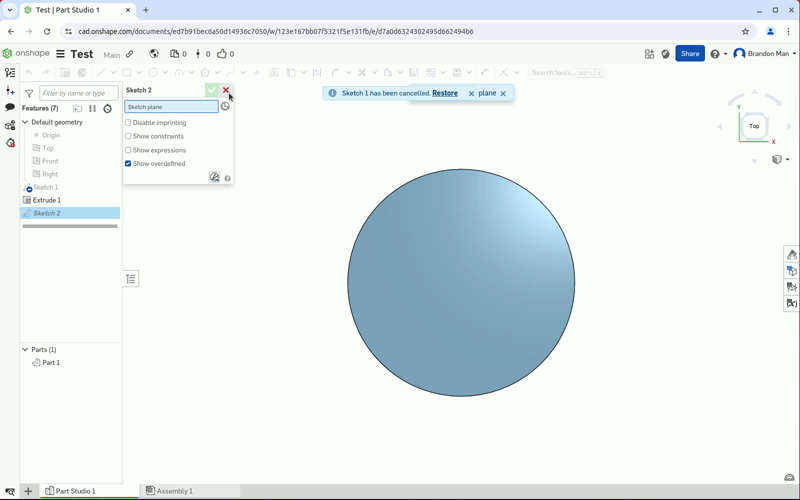
mouse_move(73, 150)
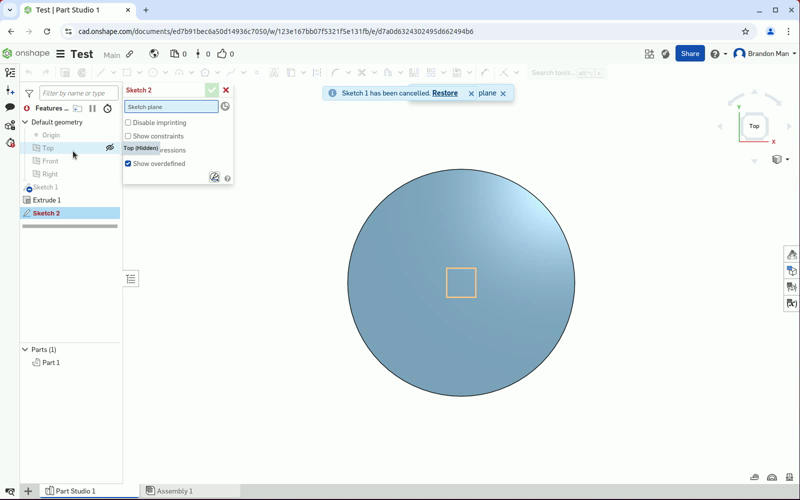
click(73, 150)
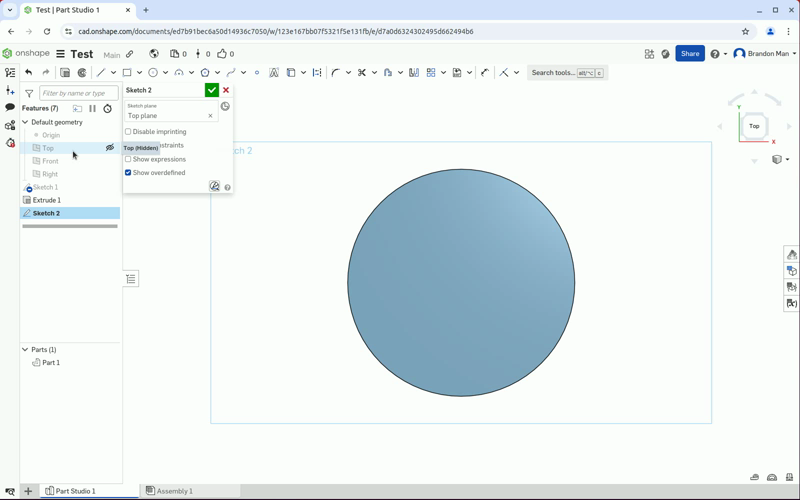
mouse_move(73, 352)
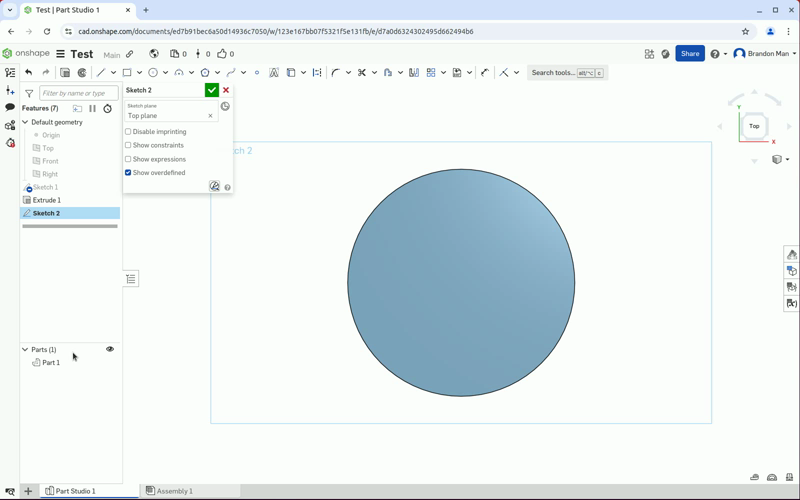
key(y)
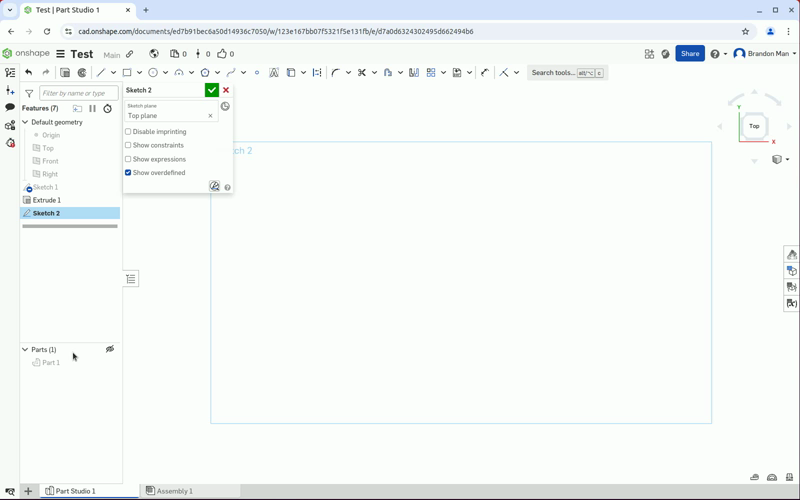
key(c)
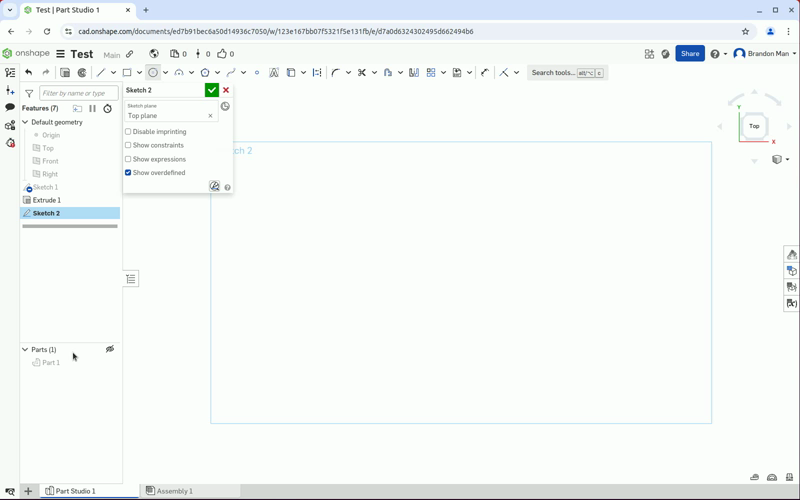
key_down(shift)
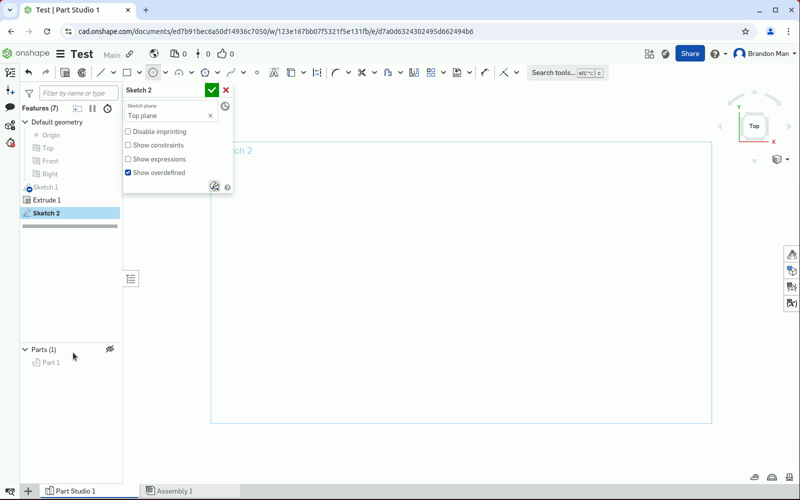
mouse_move(461, 282)
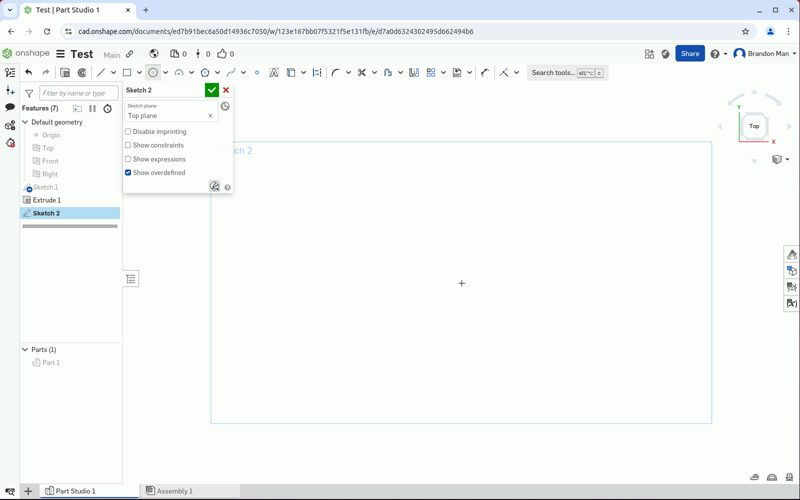
click(461, 282)
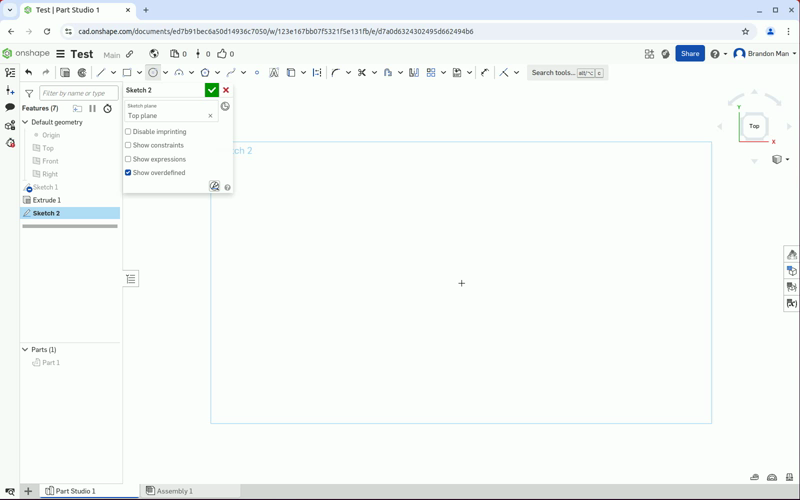
key_up(shift)
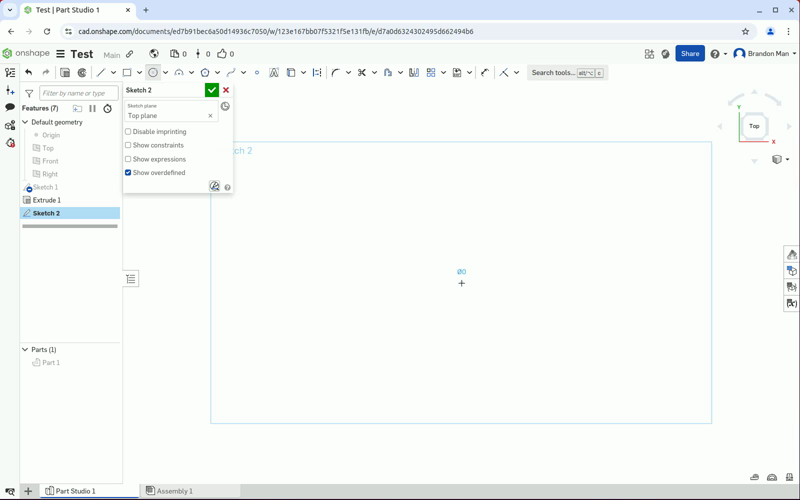
mouse_move(489, 282)
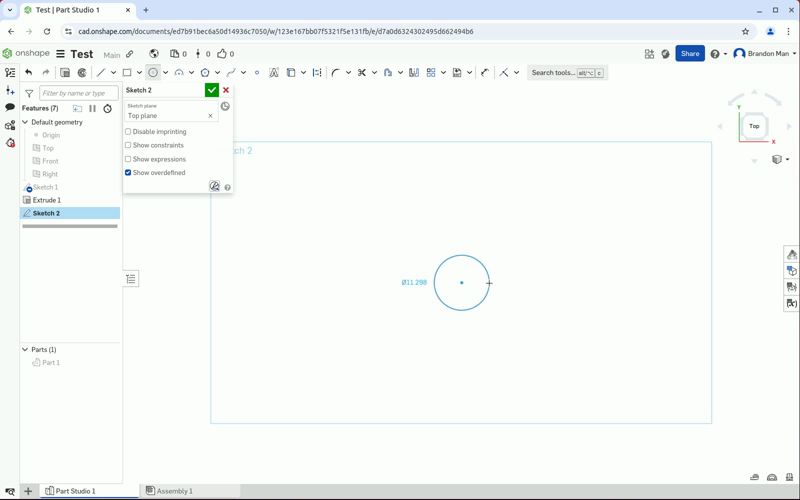
click(489, 282)
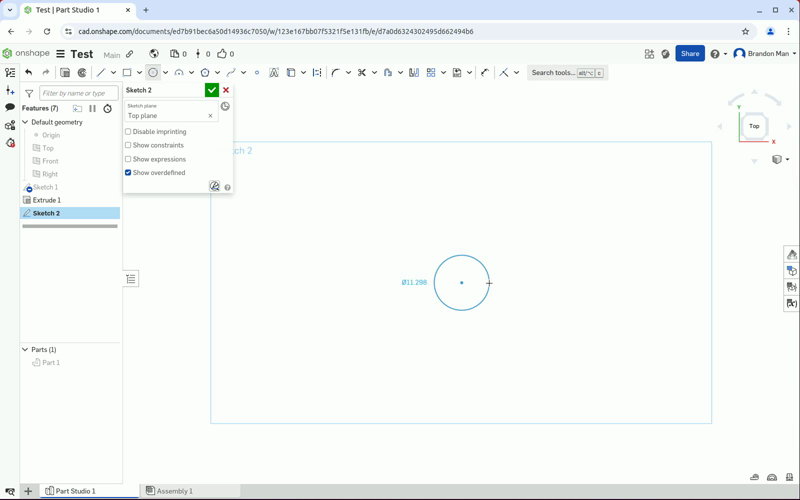
key(esc)
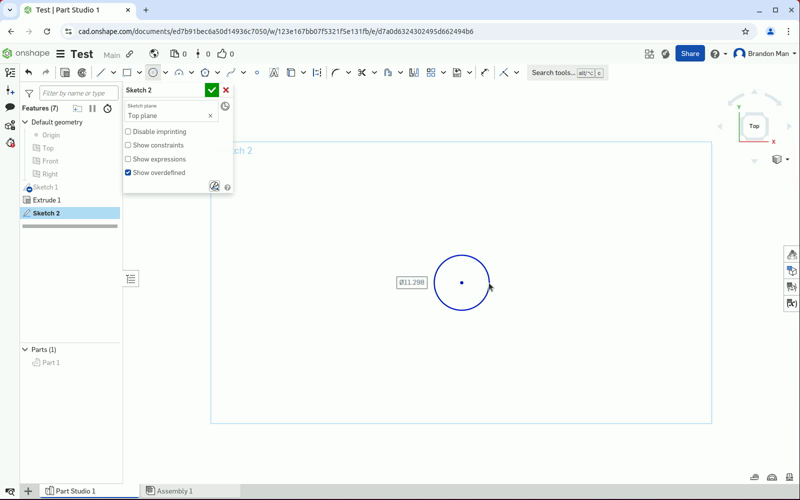
mouse_move(463, 278)
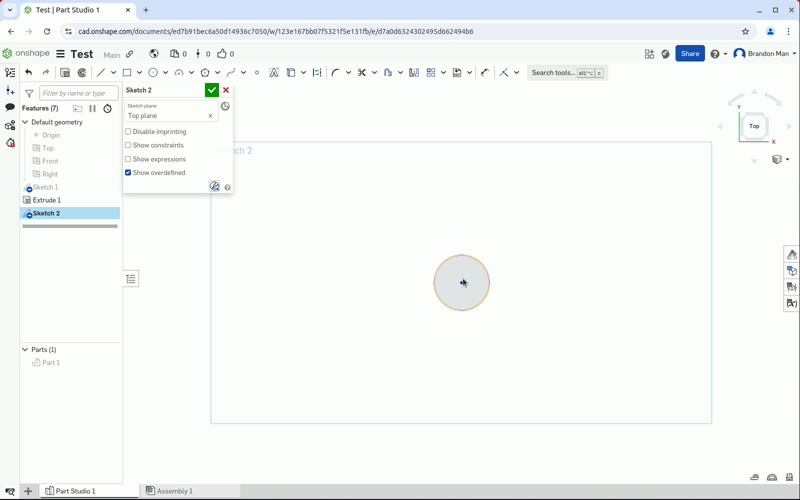
click(463, 278)
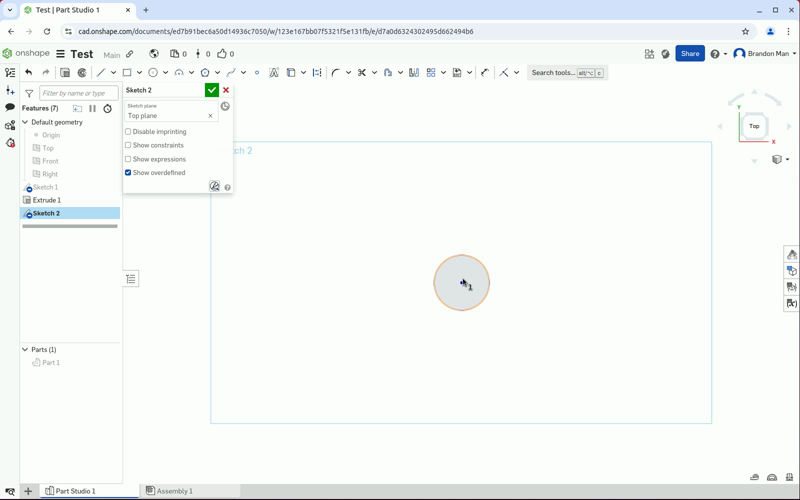
mouse_move(73, 352)
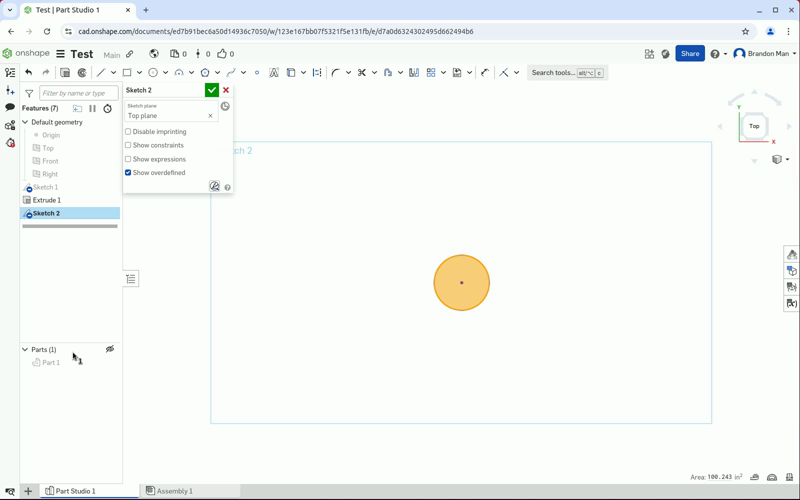
key(shift+y)
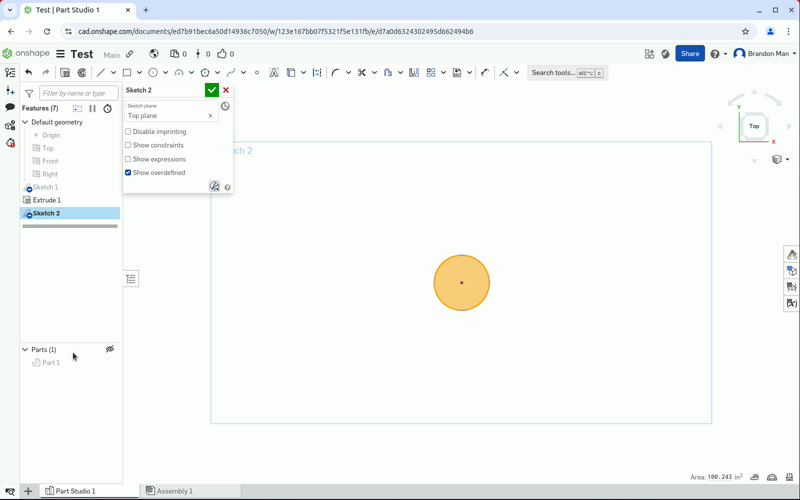
key(shift+e)
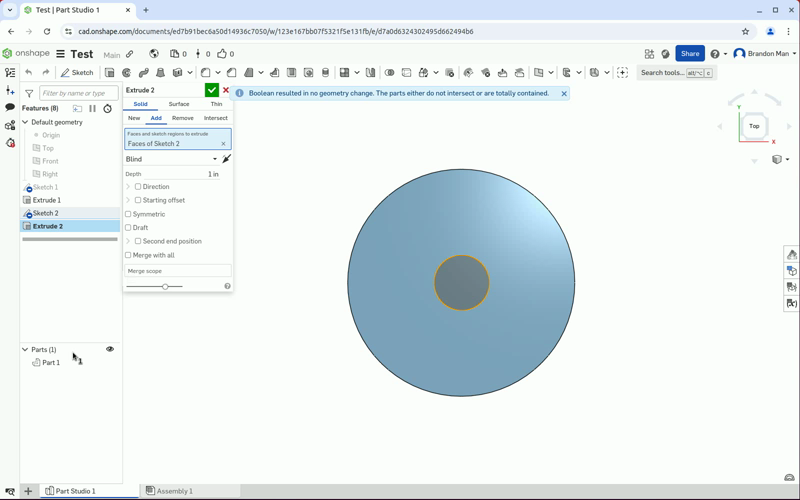
mouse_move(143, 106)
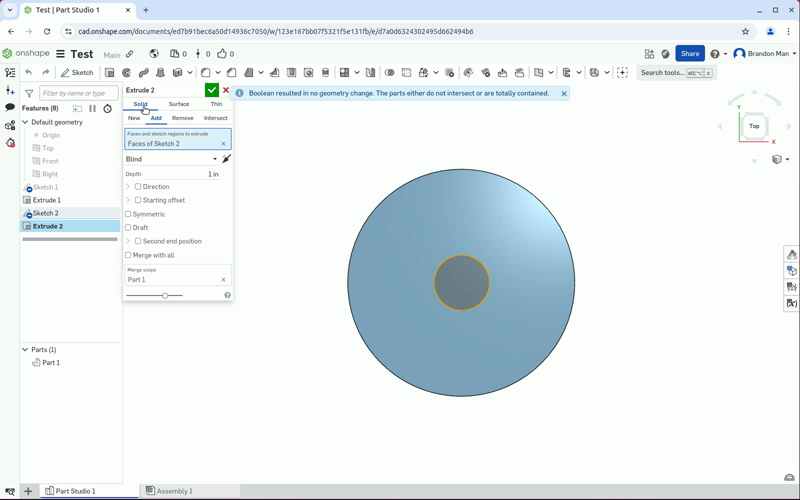
click(143, 106)
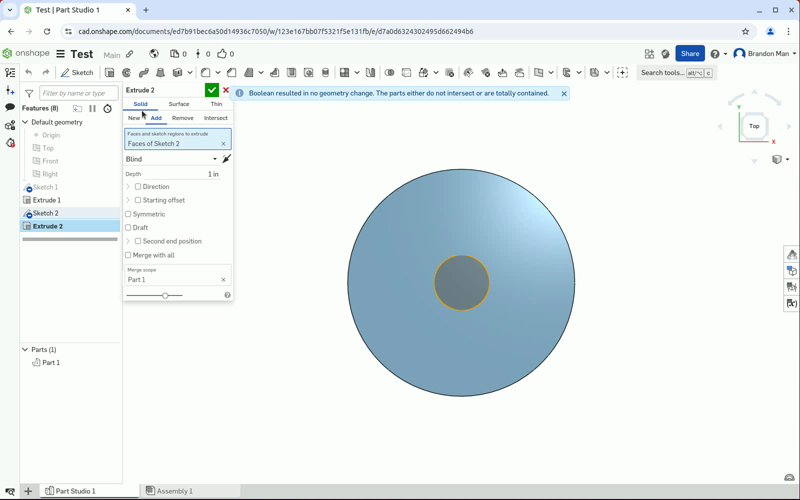
mouse_move(137, 120)
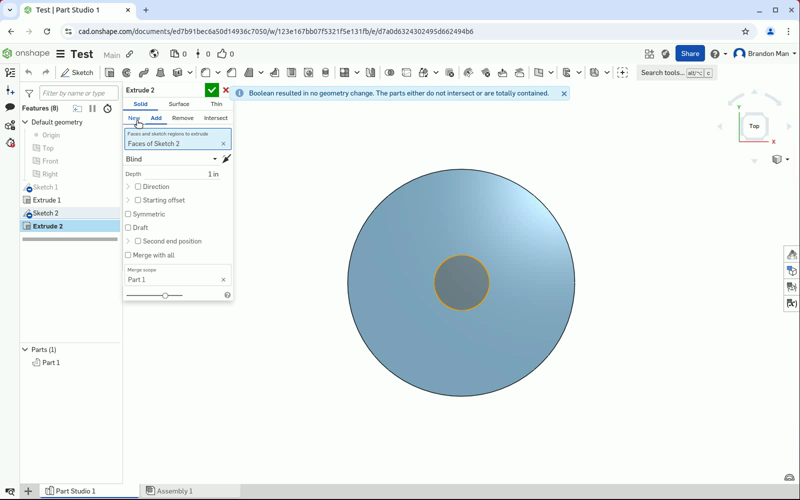
click(137, 120)
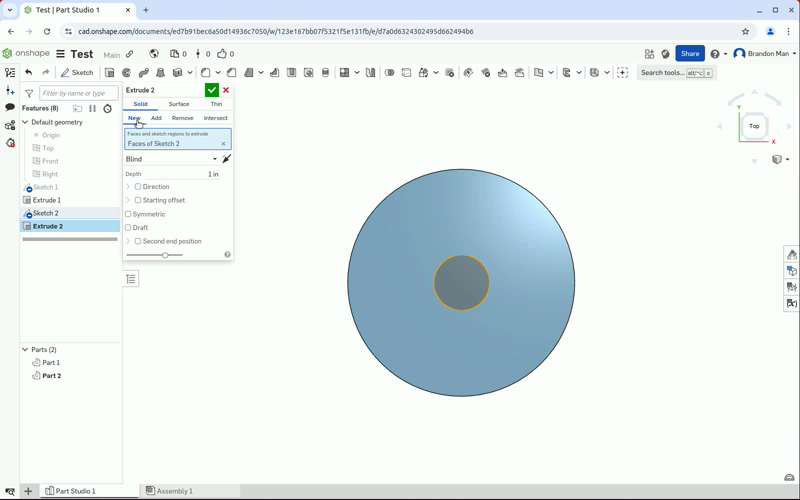
key(tab, 4)
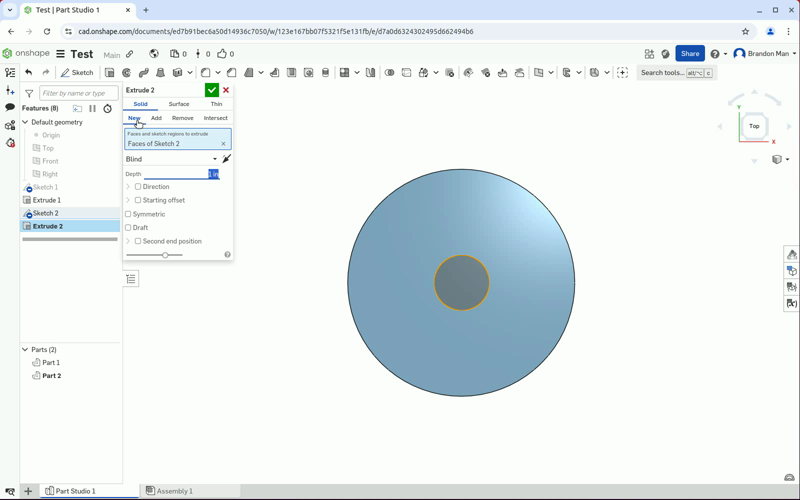
text(17.09)
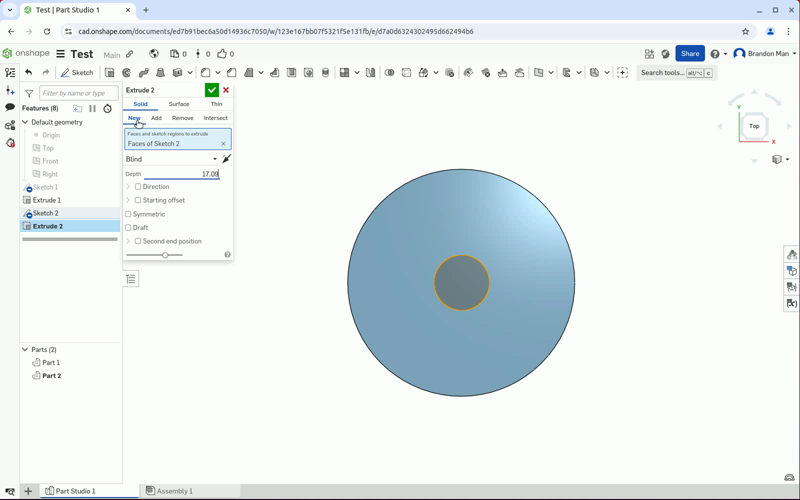
key(enter)
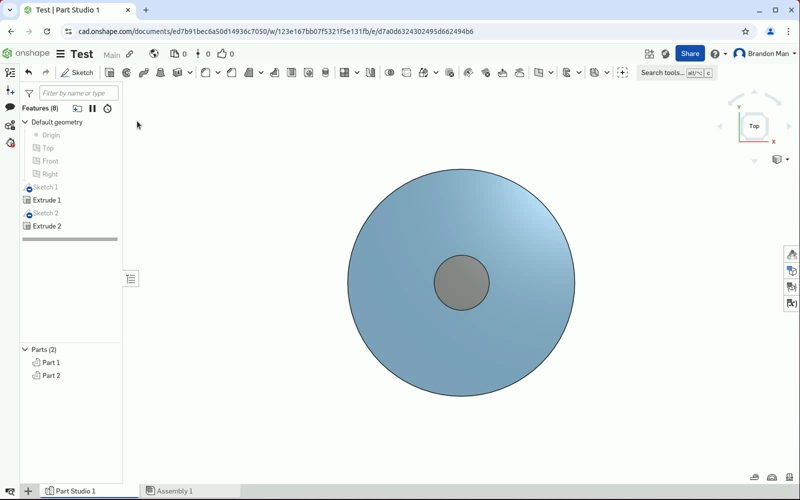
key(shift+h)
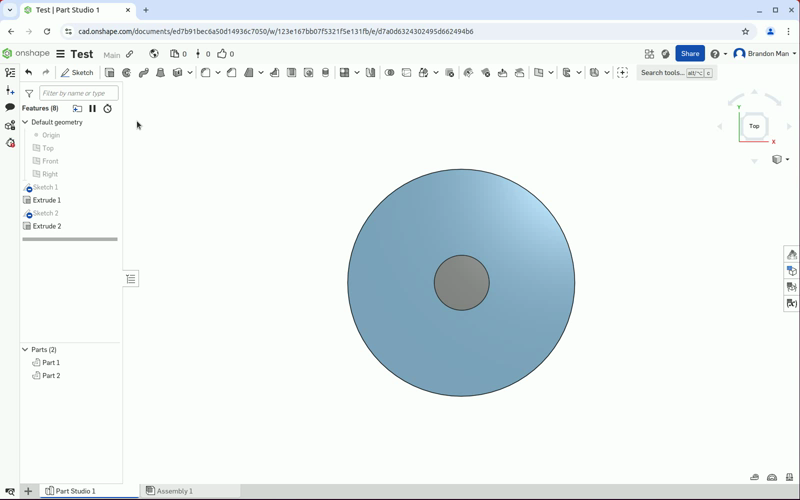
key(shift+h)
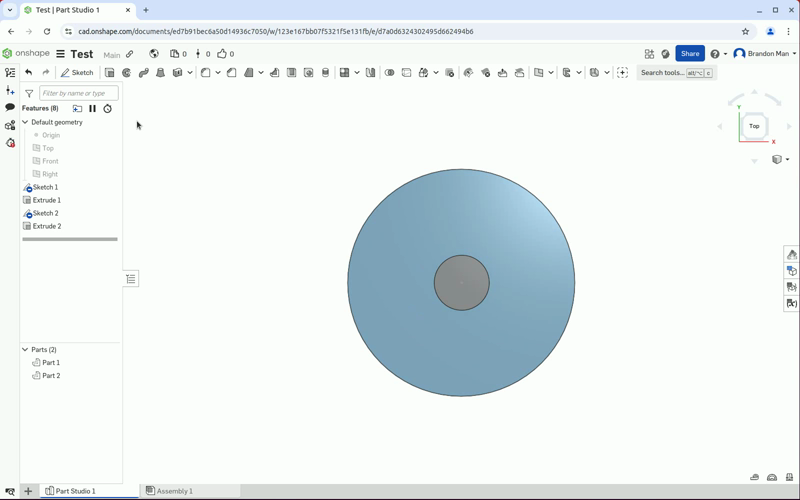
key(shift+7)
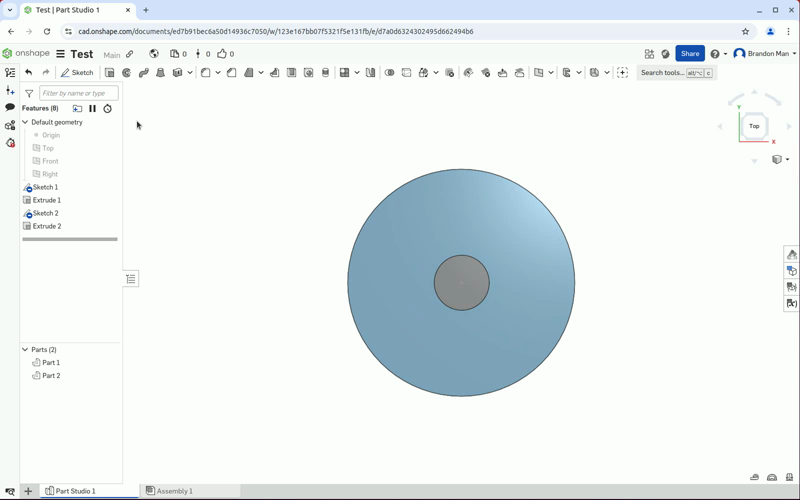
key(up, 3)
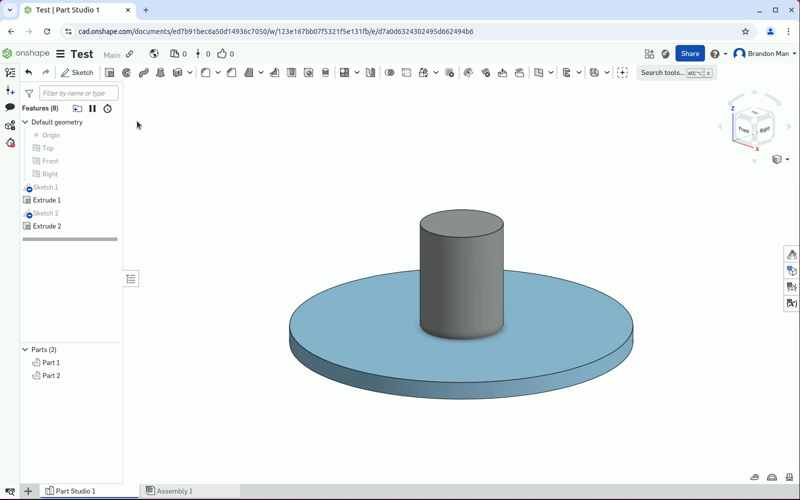
key(left, 3)
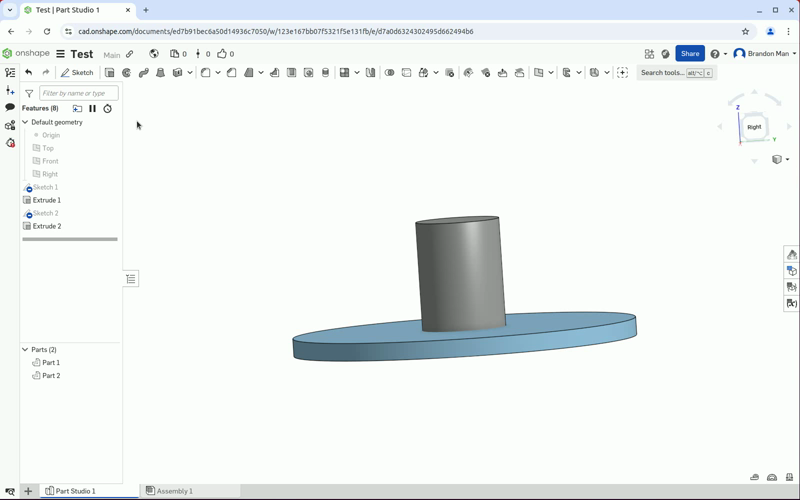
key(right, 3)
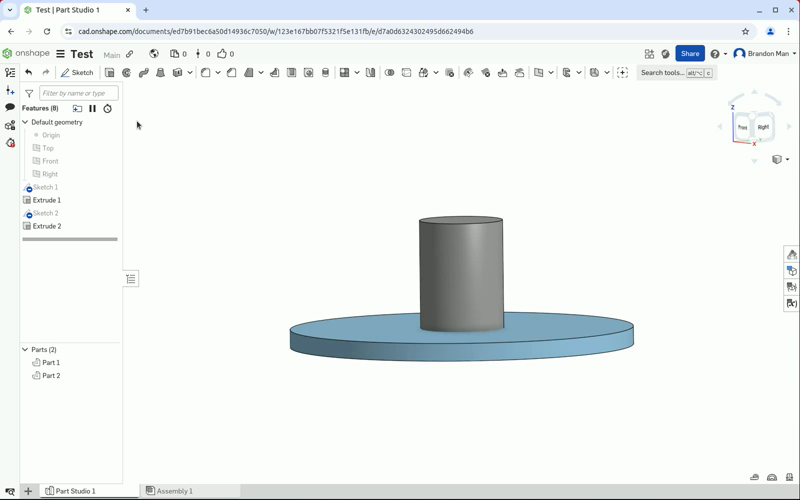
key(down, 3)
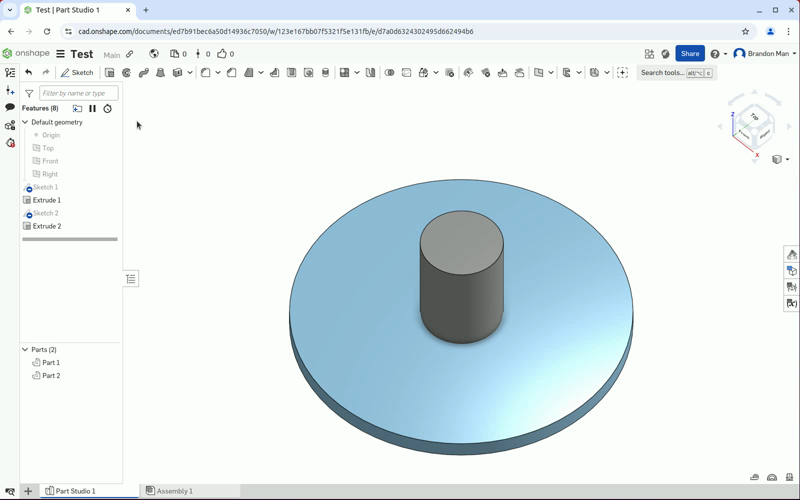
mouse_move(73, 189)
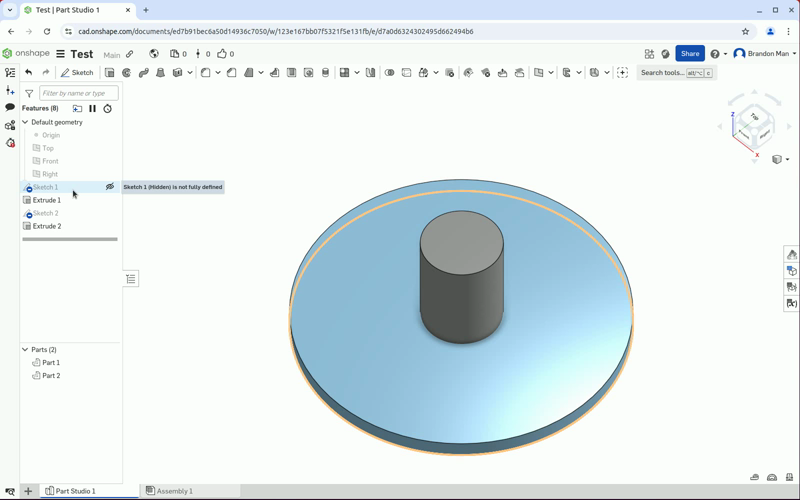
click(73, 189)